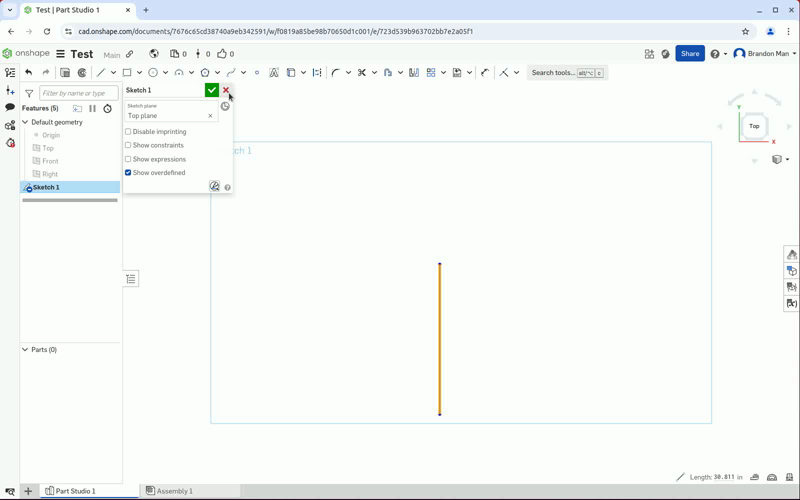
key(shift+h)
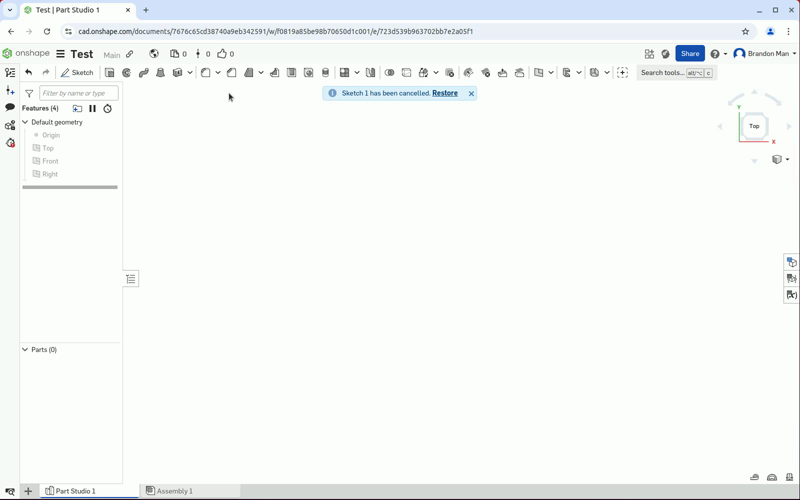
mouse_move(73, 352)
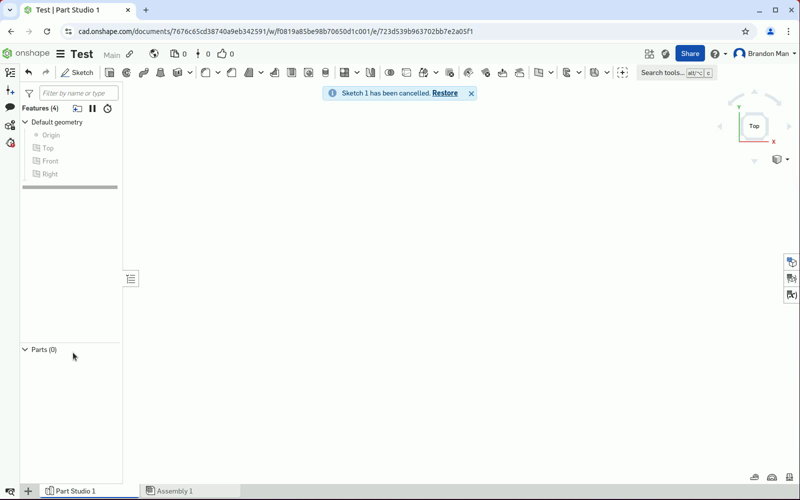
key(y)
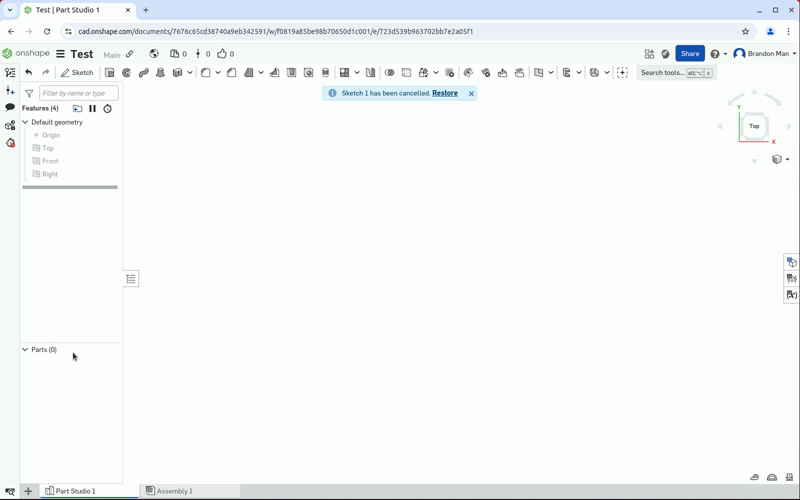
key(shift+p)
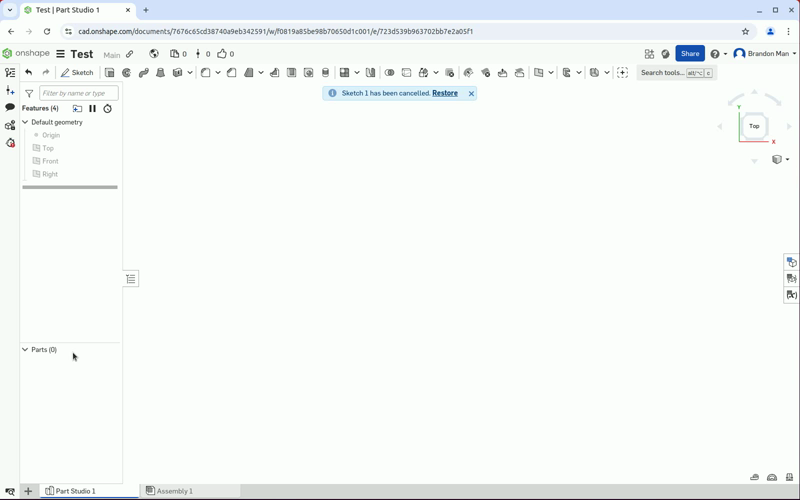
key(space)
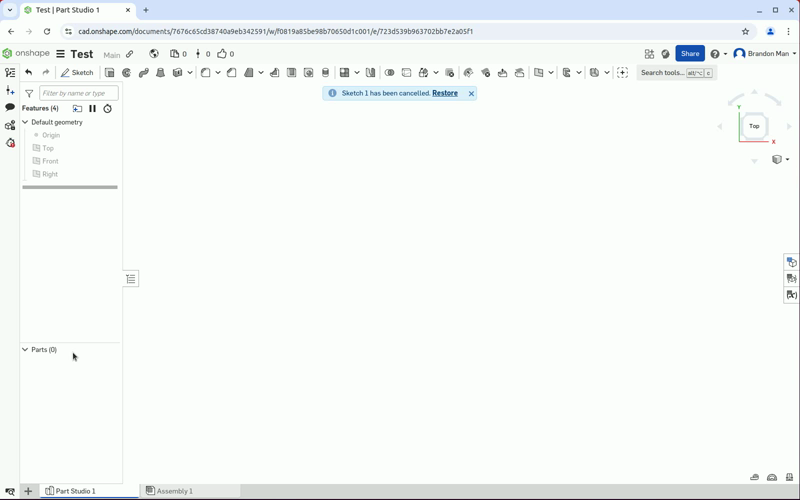
key_down(shift)
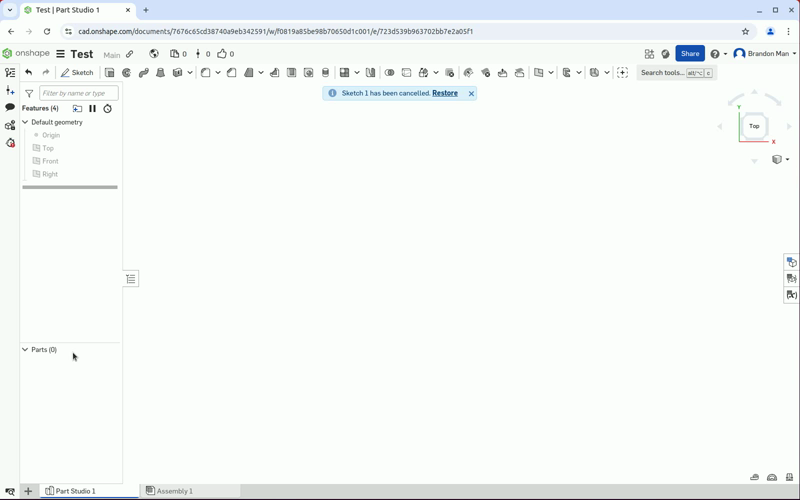
key(up)
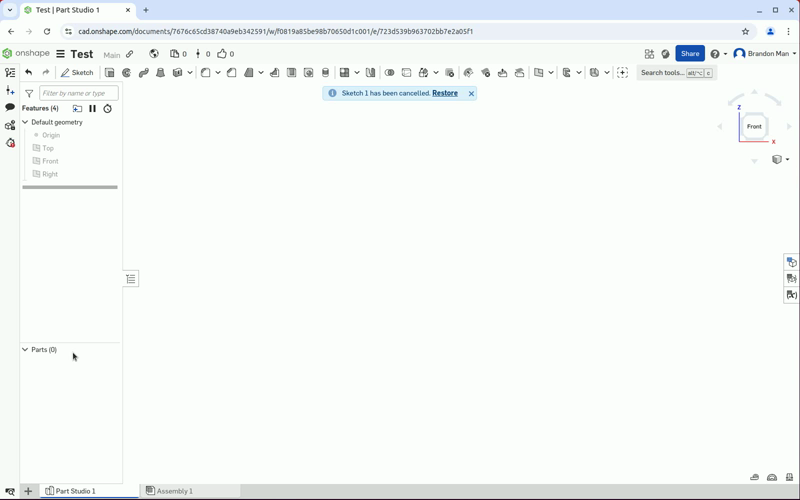
key_up(shift)
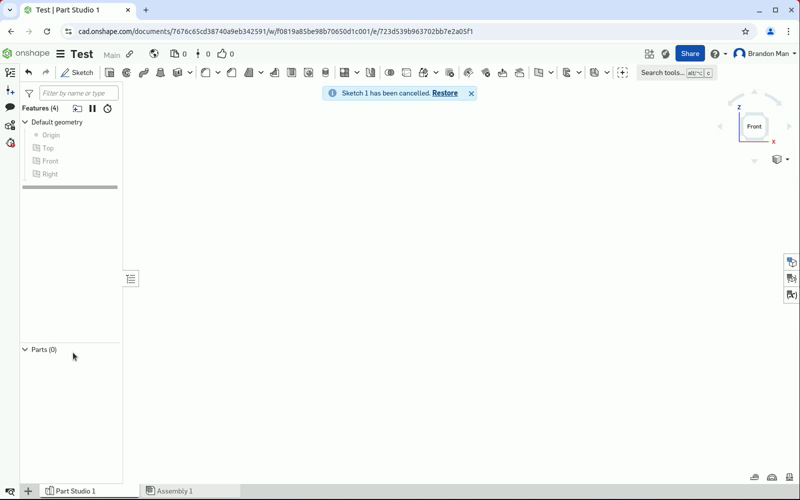
mouse_move(73, 352)
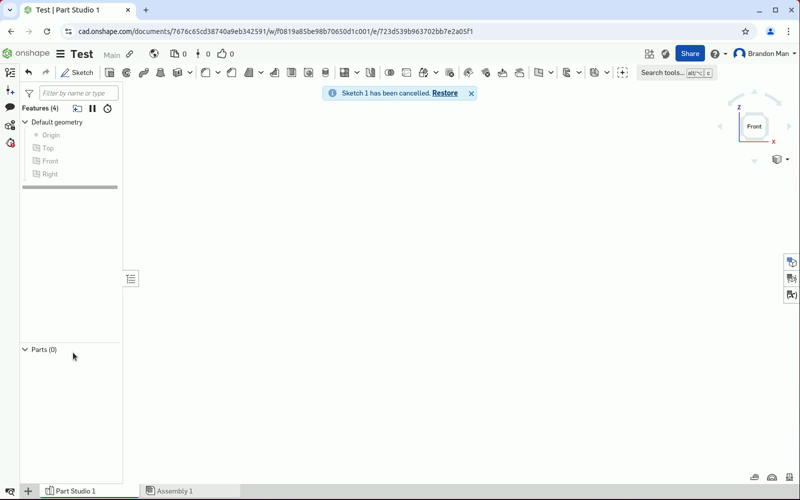
key(shift+y)
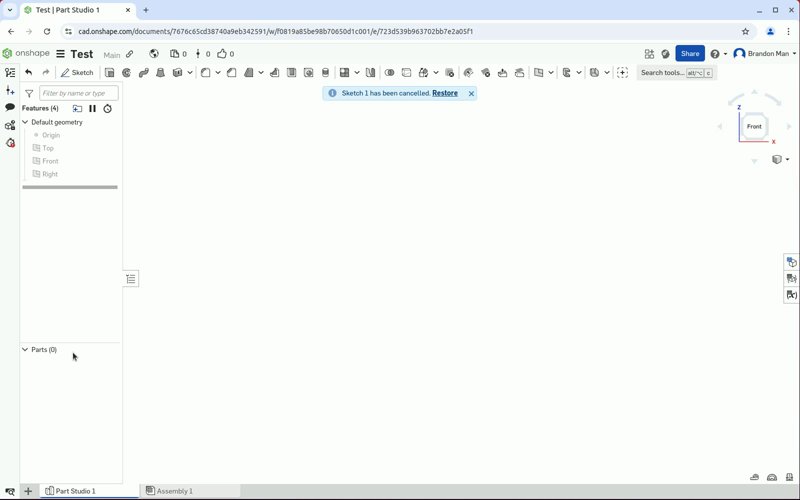
key(shift+s)
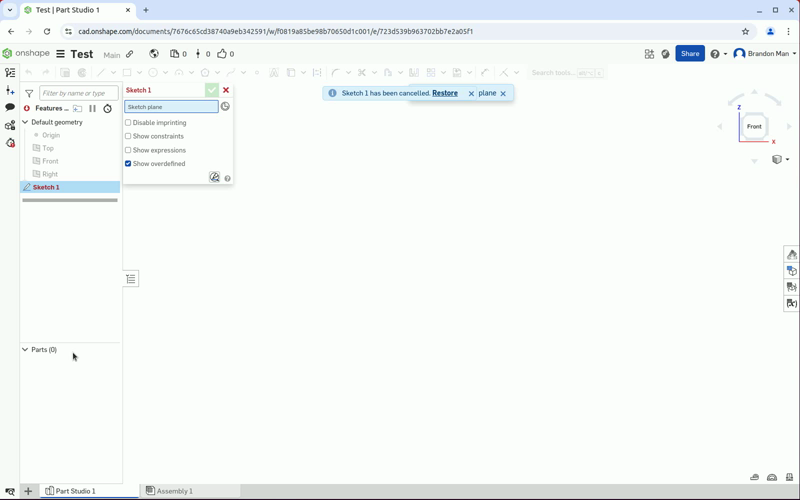
mouse_move(73, 163)
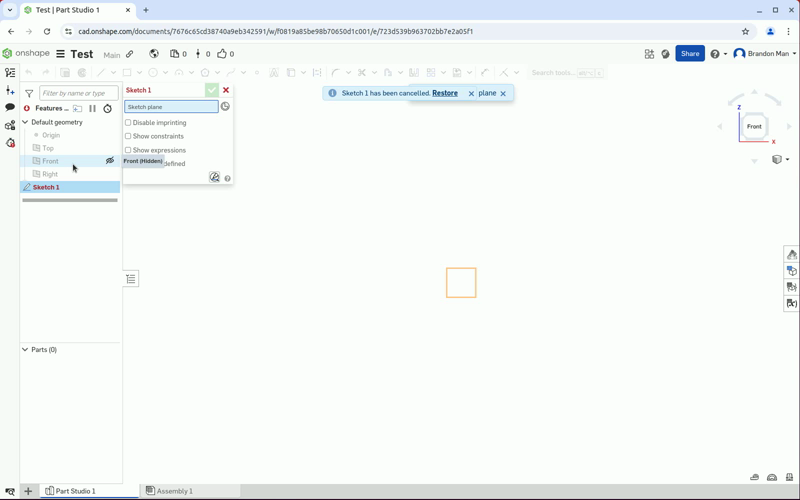
click(73, 163)
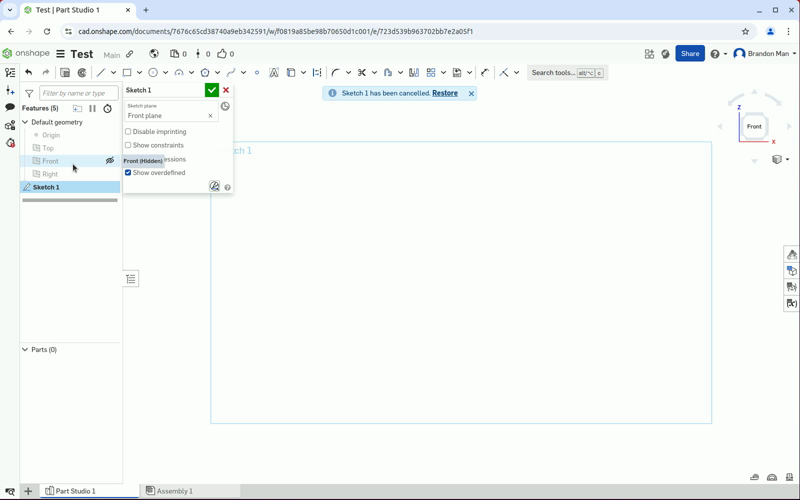
mouse_move(73, 352)
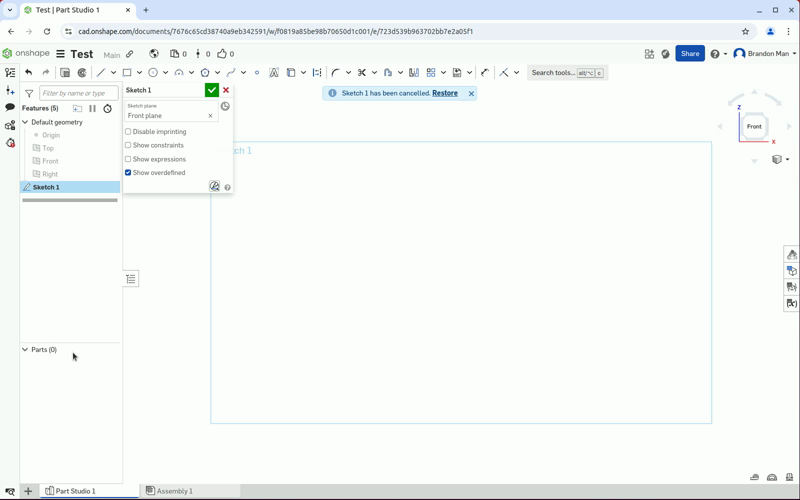
key(y)
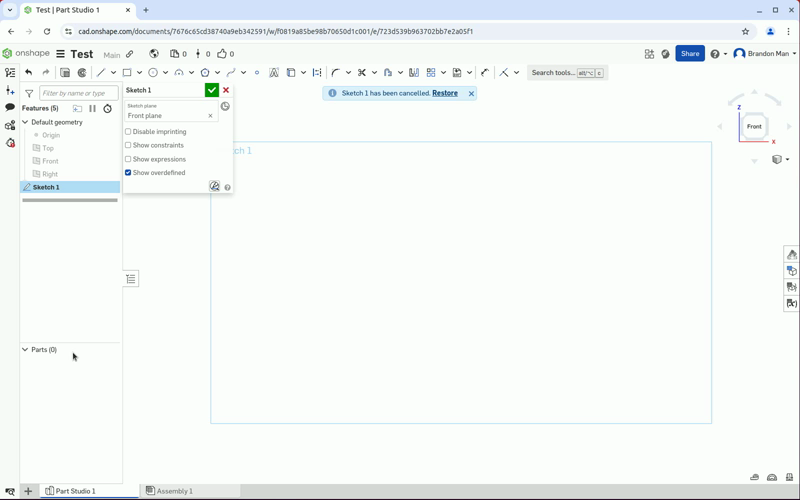
key(c)
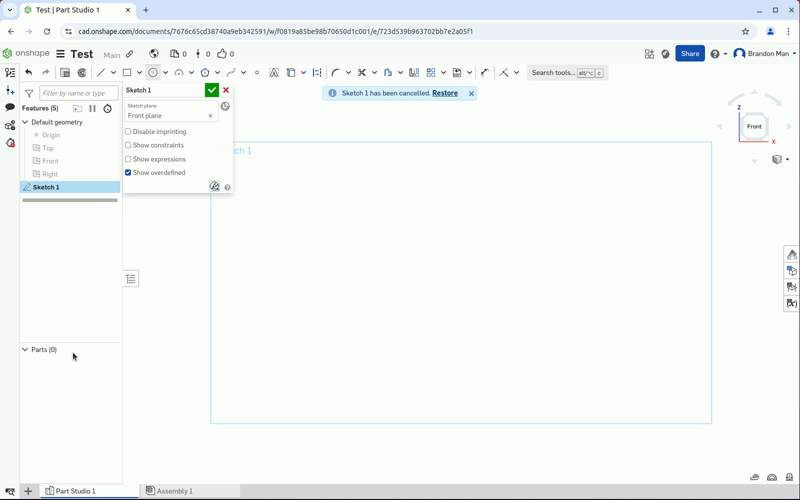
key_down(shift)
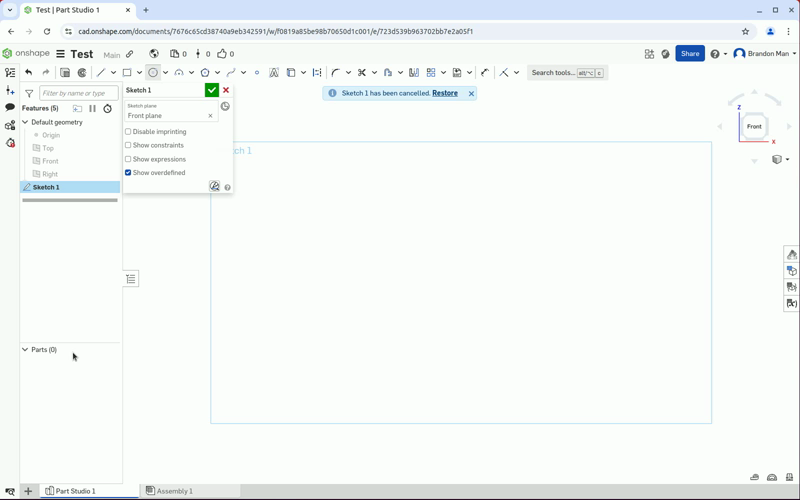
mouse_move(461, 282)
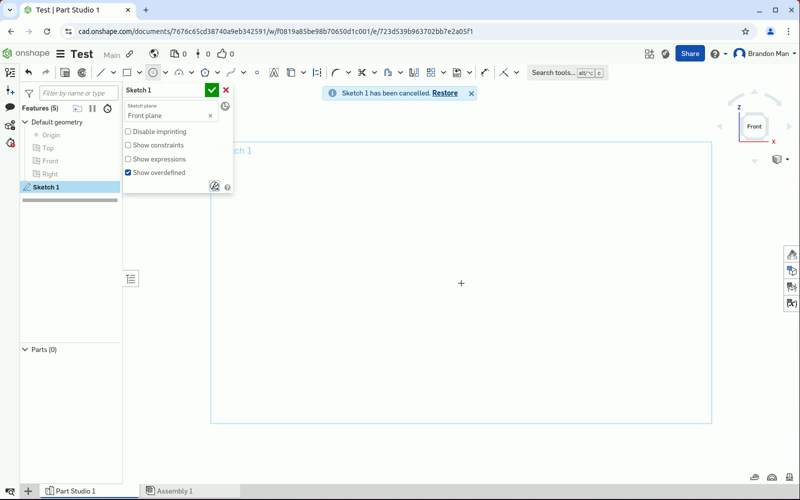
click(461, 282)
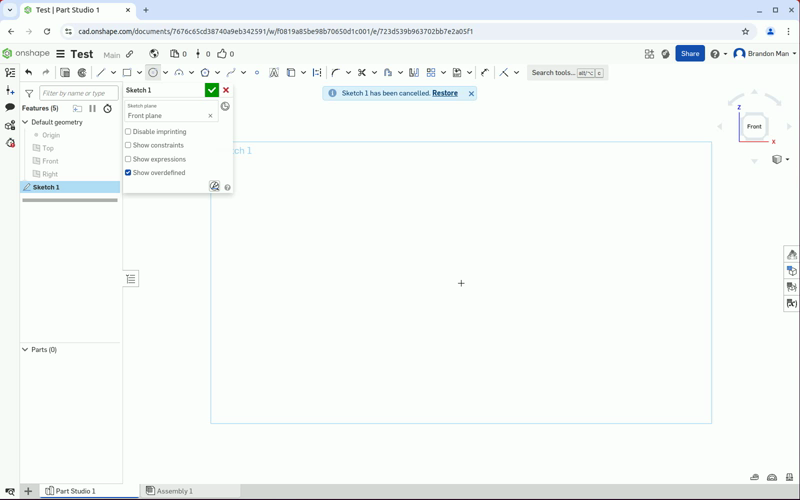
key_up(shift)
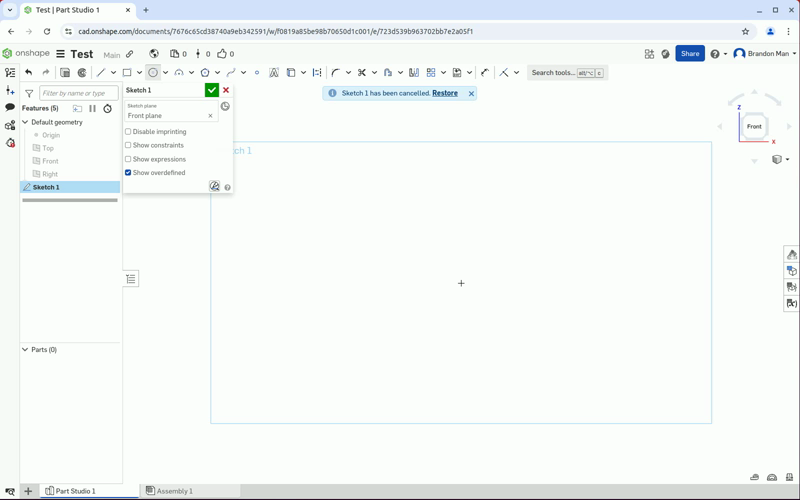
mouse_move(548, 282)
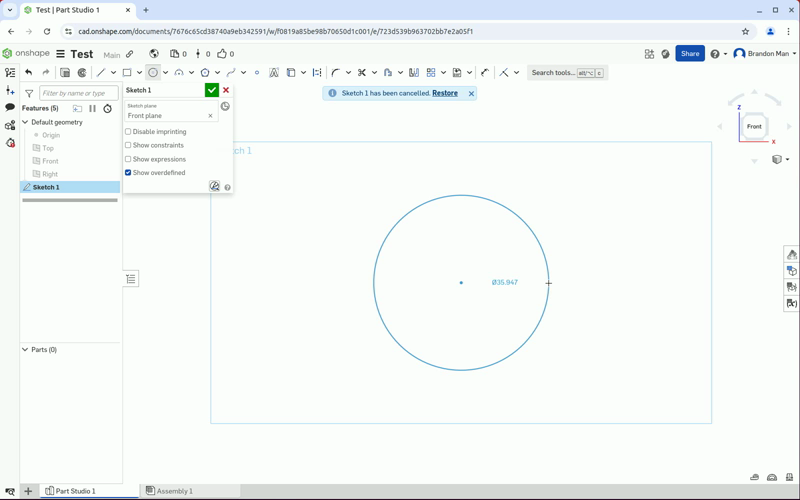
click(548, 282)
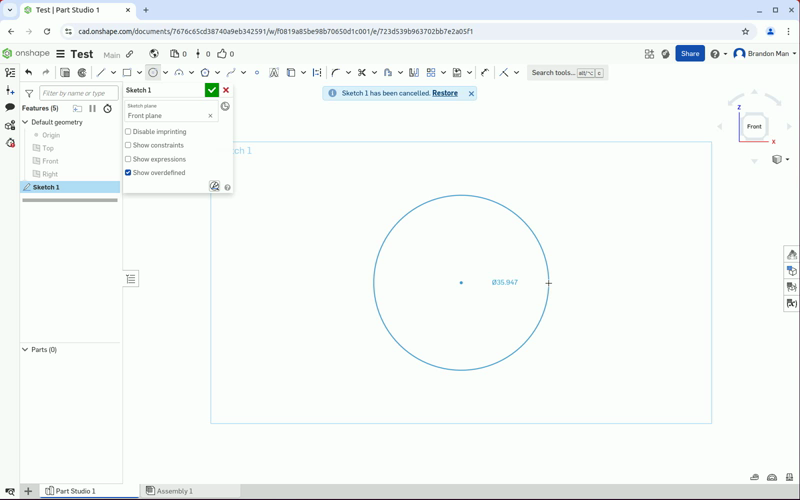
key(esc)
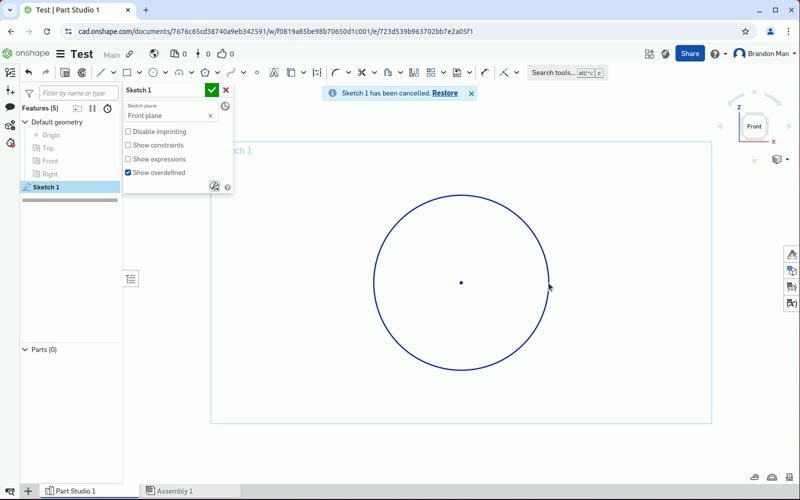
mouse_move(438, 301)
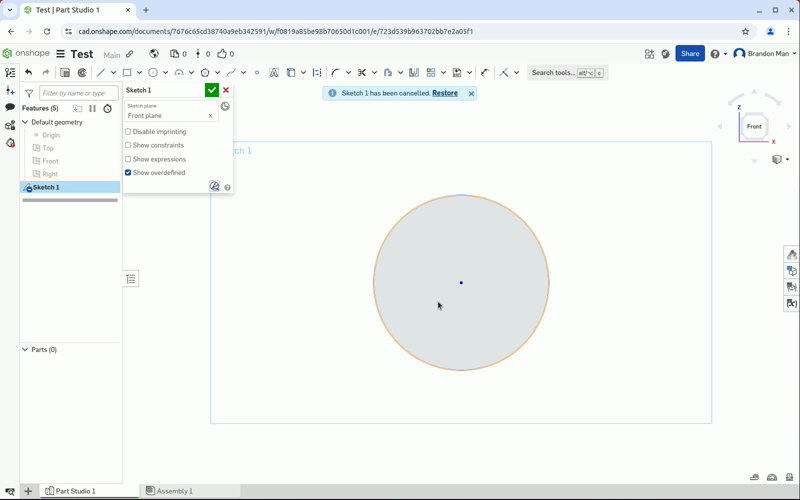
click(438, 301)
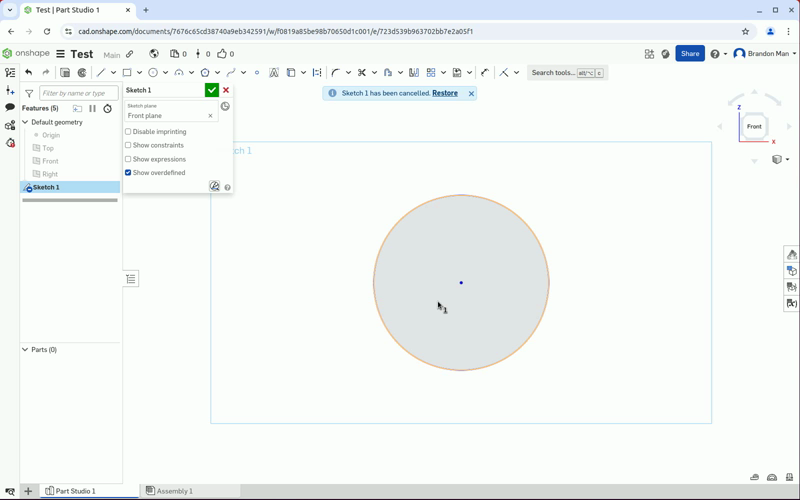
mouse_move(73, 352)
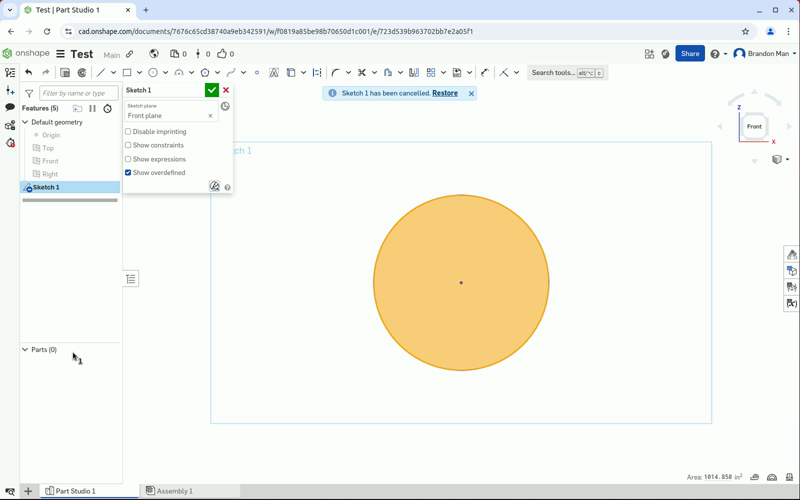
key(shift+y)
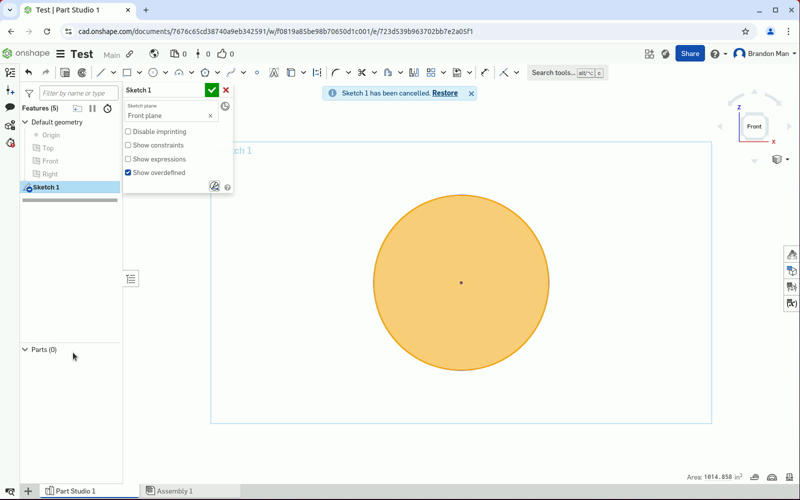
key(shift+e)
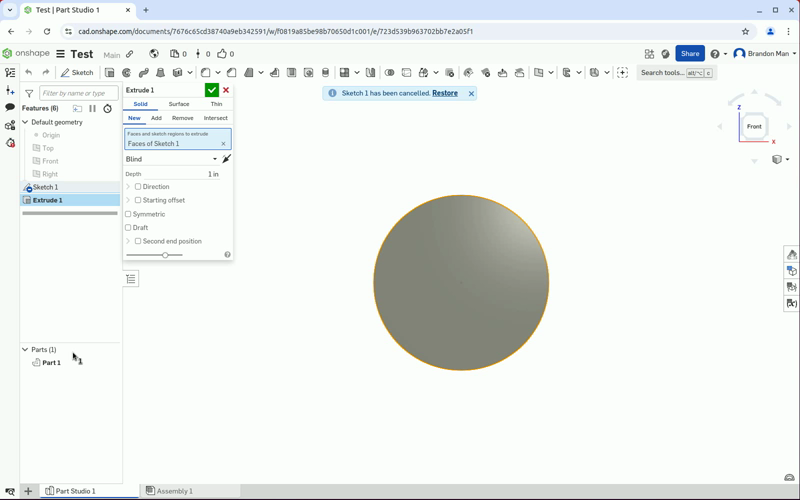
mouse_move(143, 106)
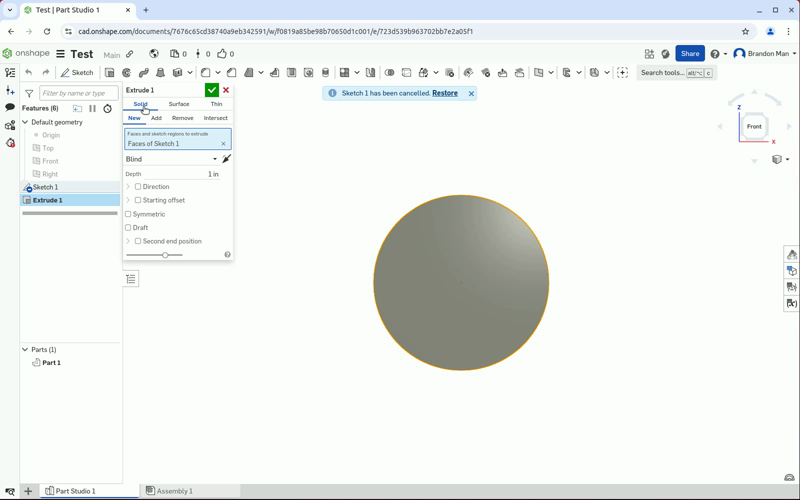
click(143, 106)
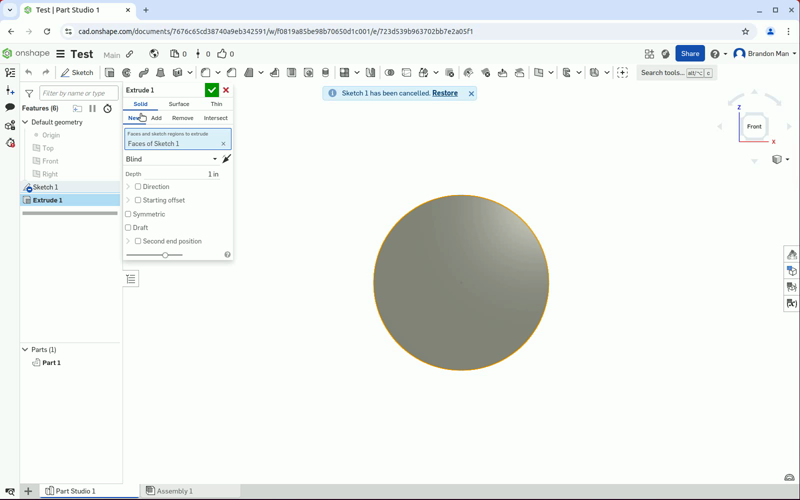
mouse_move(137, 120)
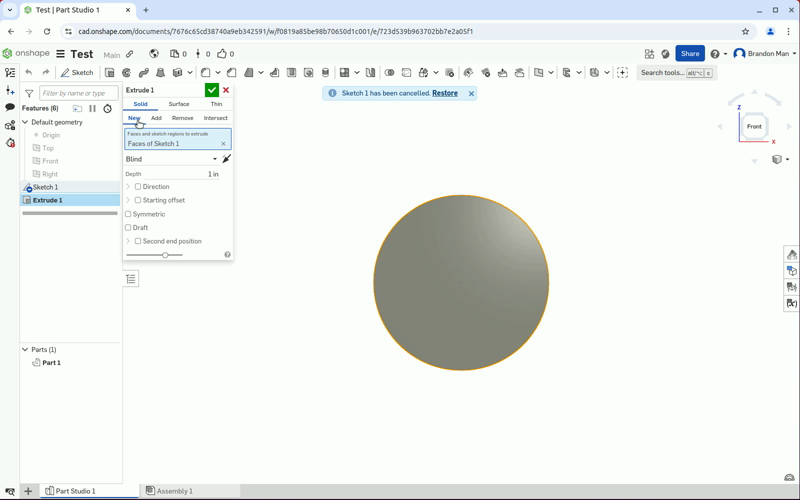
click(137, 120)
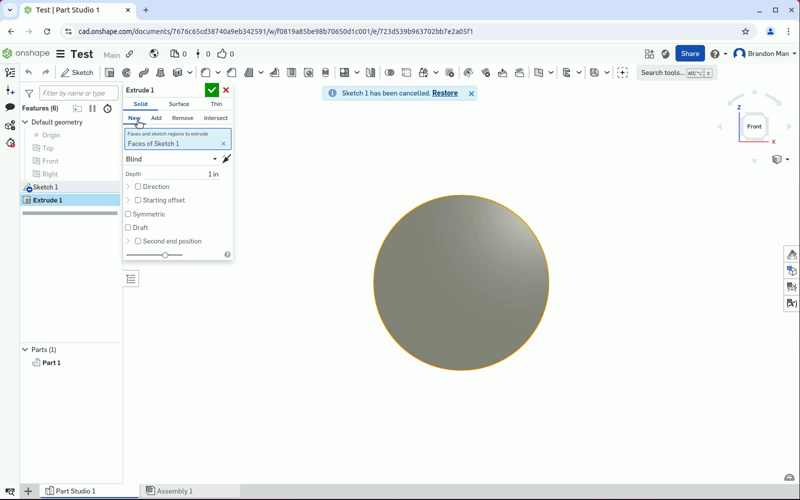
key(tab, 4)
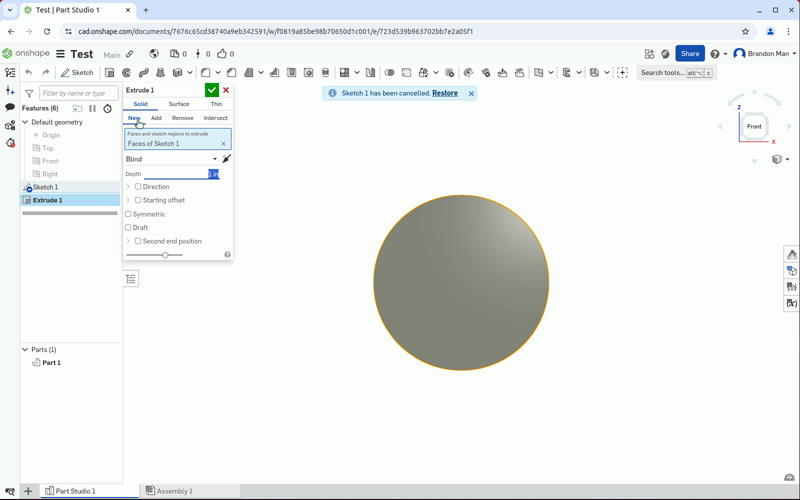
text(5.296)
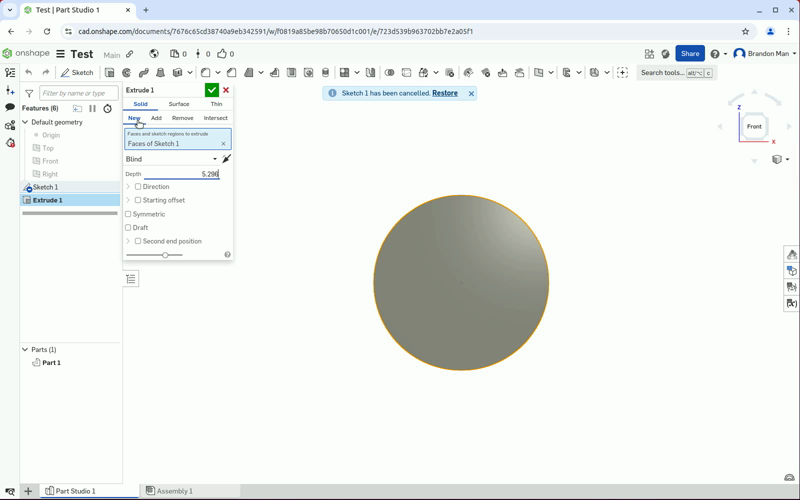
key(enter)
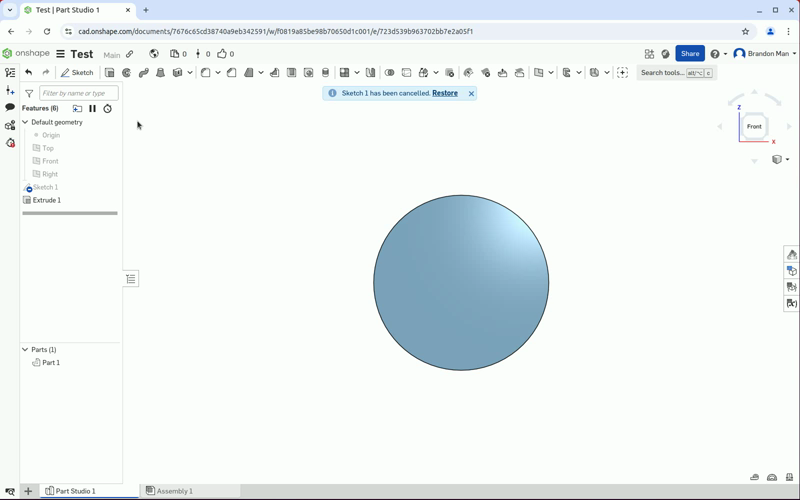
key(shift+h)
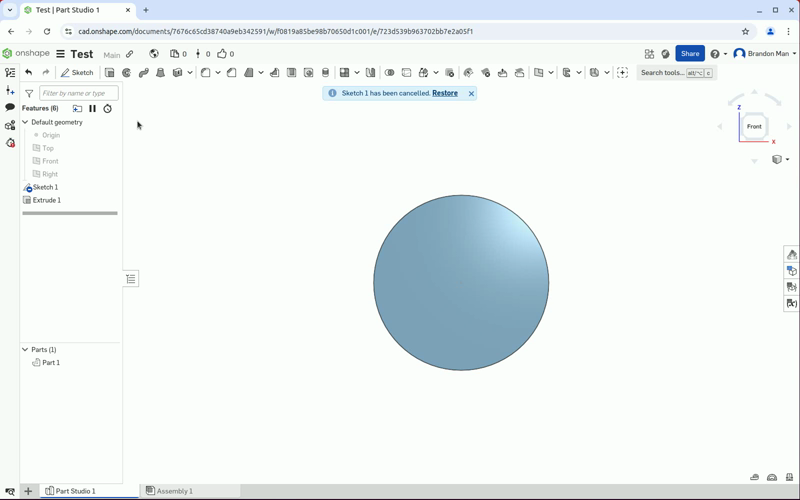
key(shift+h)
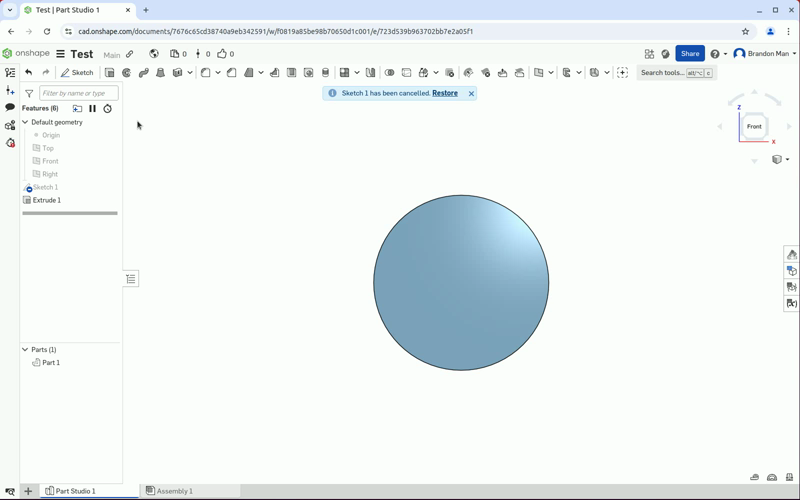
mouse_move(73, 189)
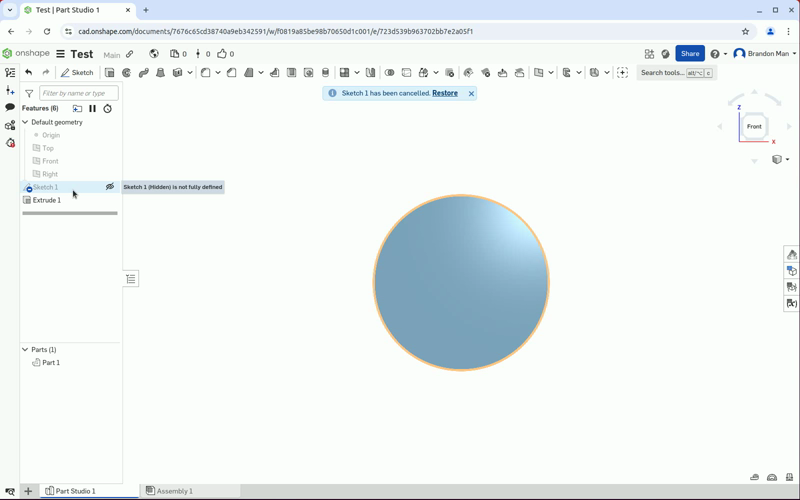
click(73, 189)
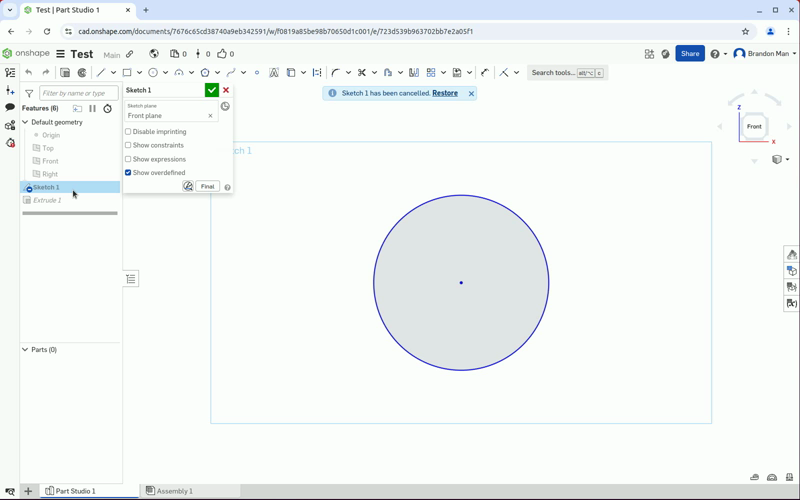
mouse_move(229, 92)
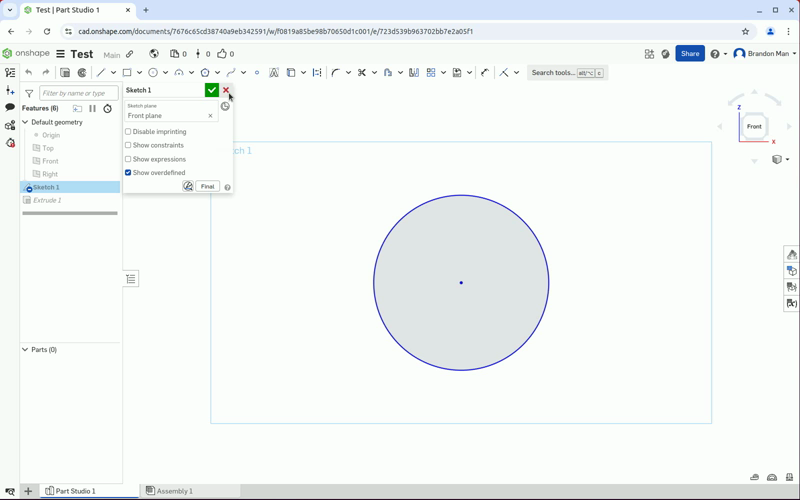
click(229, 92)
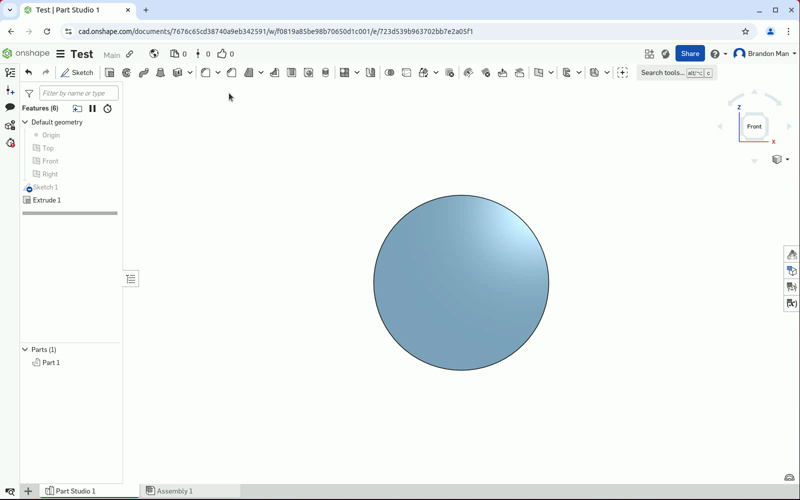
mouse_move(541, 75)
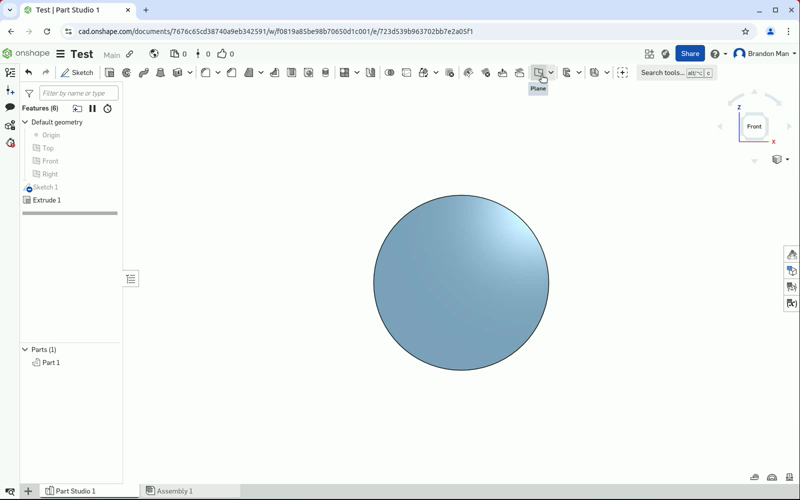
click(541, 75)
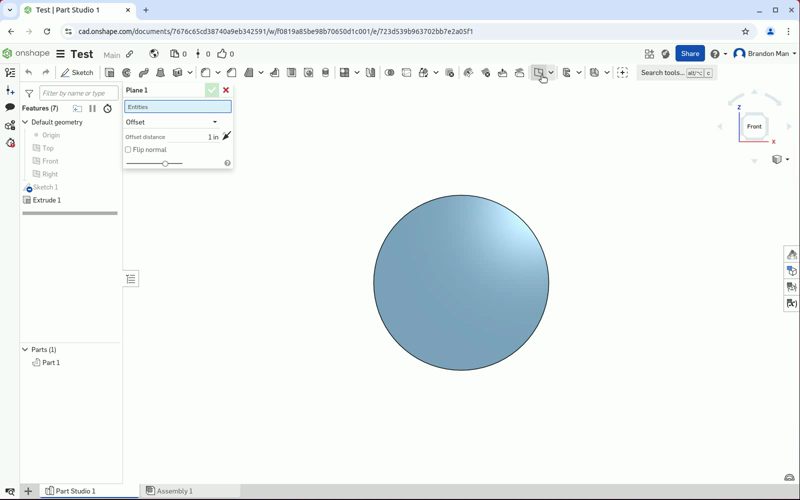
mouse_move(73, 163)
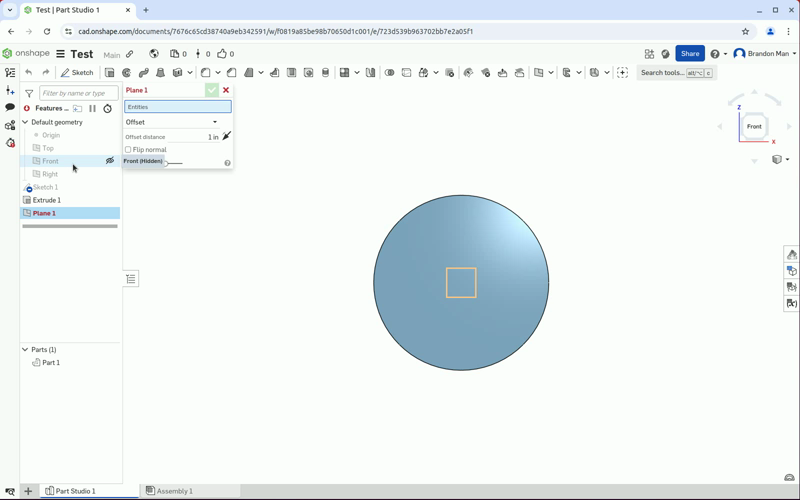
click(73, 163)
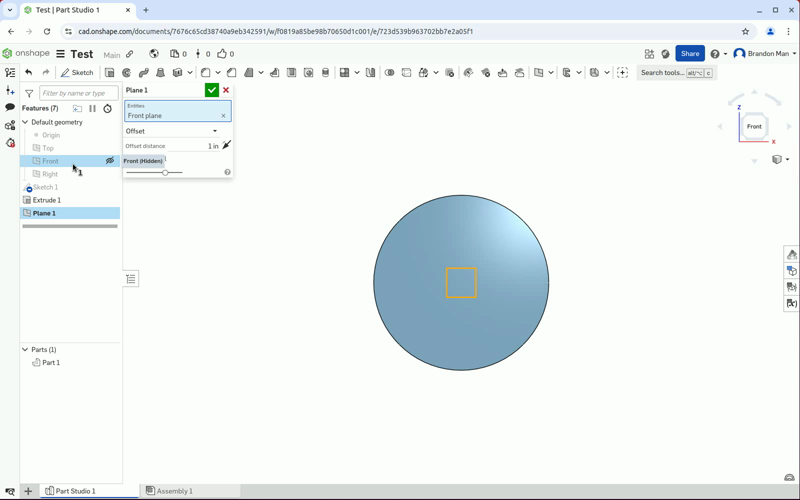
key(tab, 2)
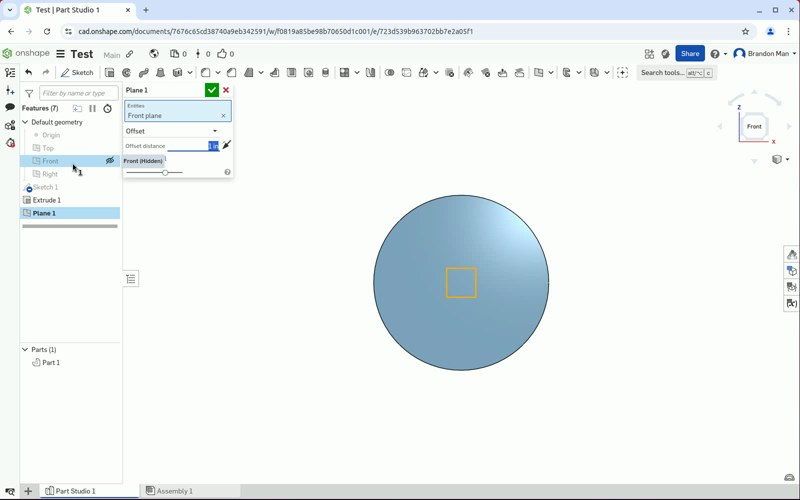
text(5.299)
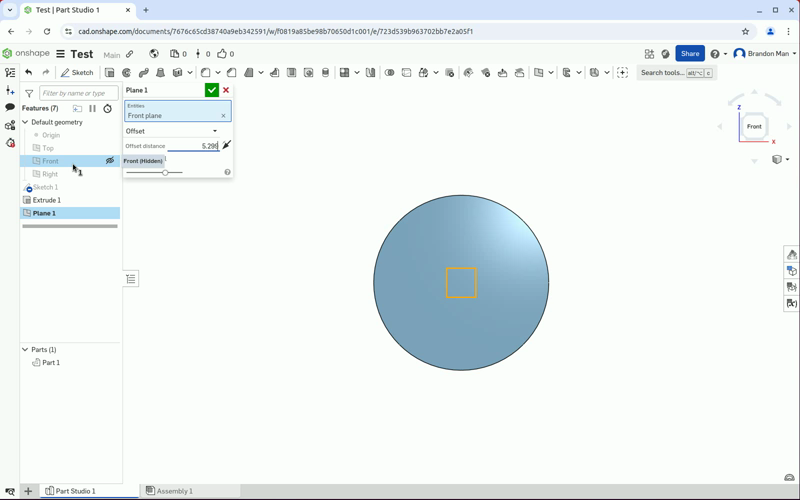
key(enter, 2)
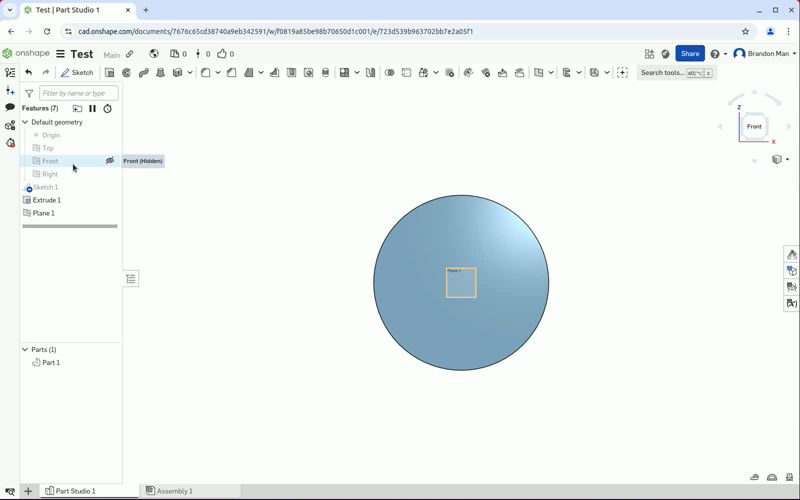
key(shift+s)
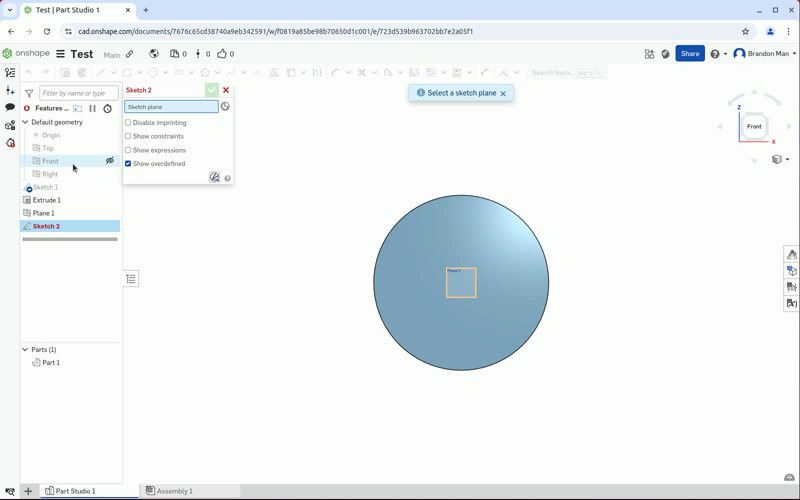
mouse_move(73, 215)
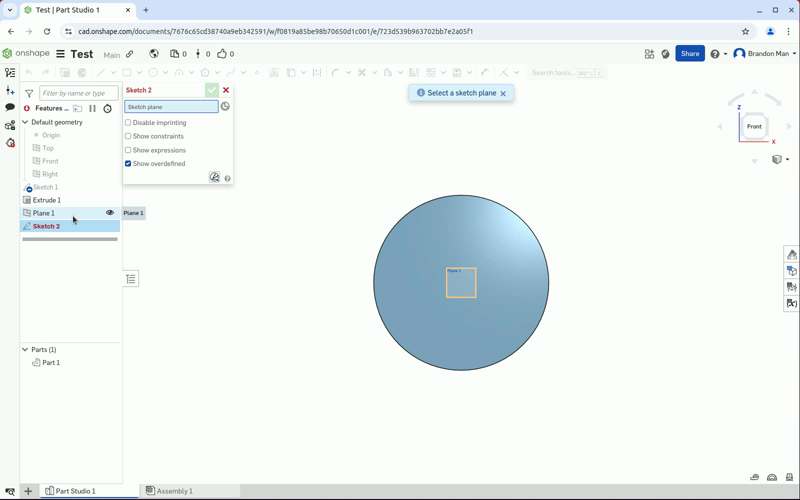
click(73, 215)
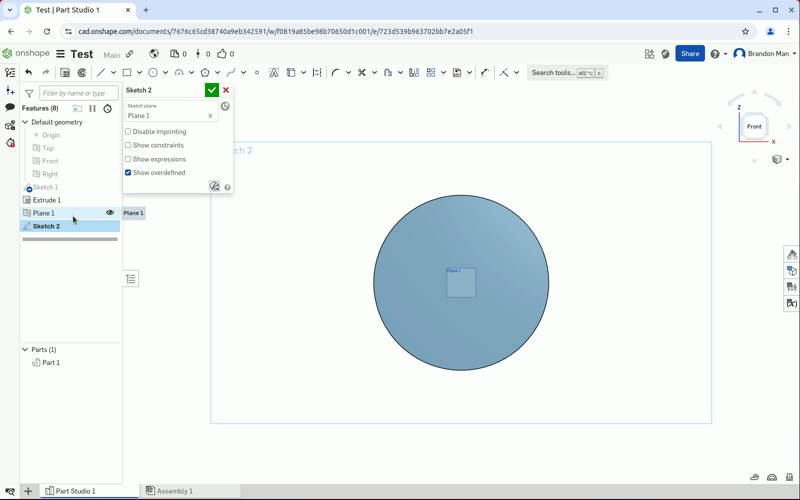
mouse_move(73, 352)
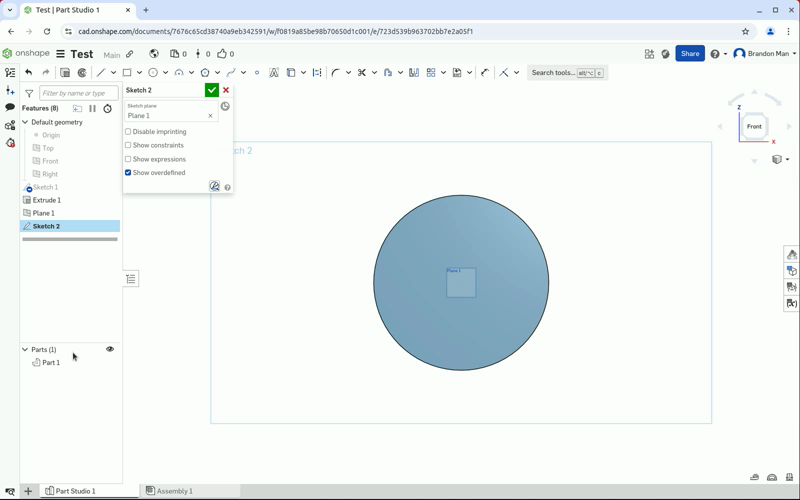
key(y)
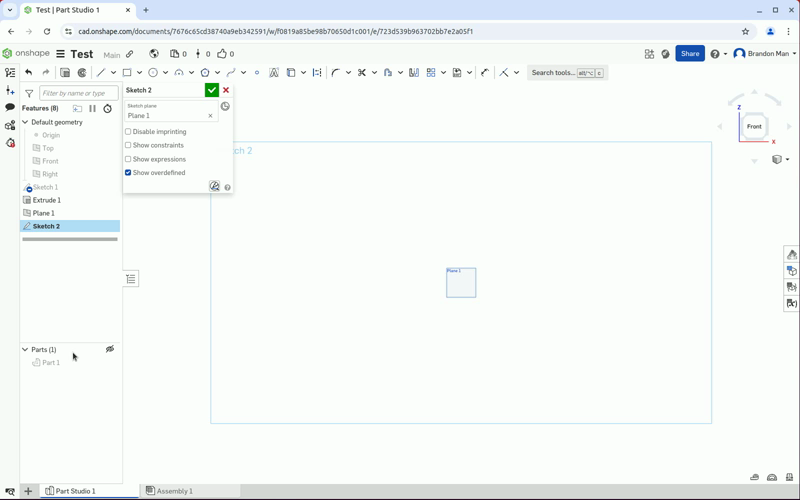
key(c)
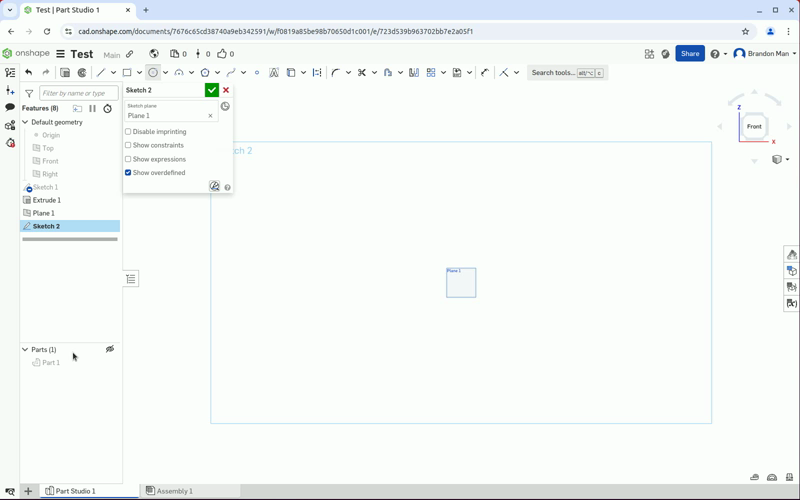
key_down(shift)
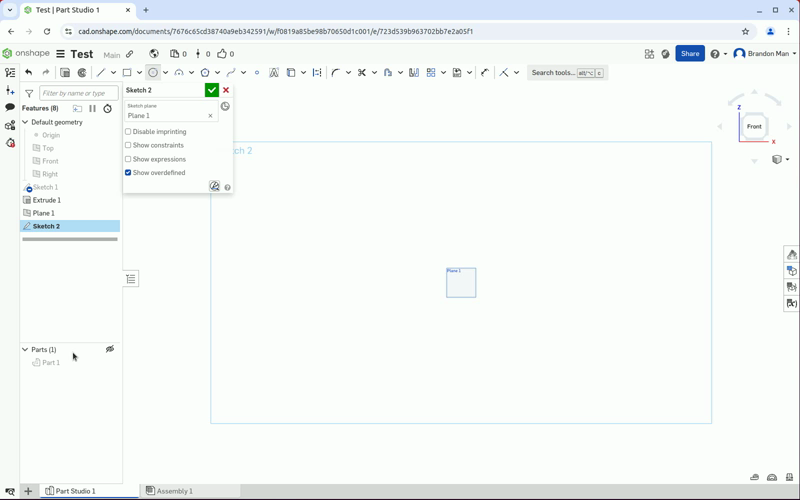
mouse_move(460, 282)
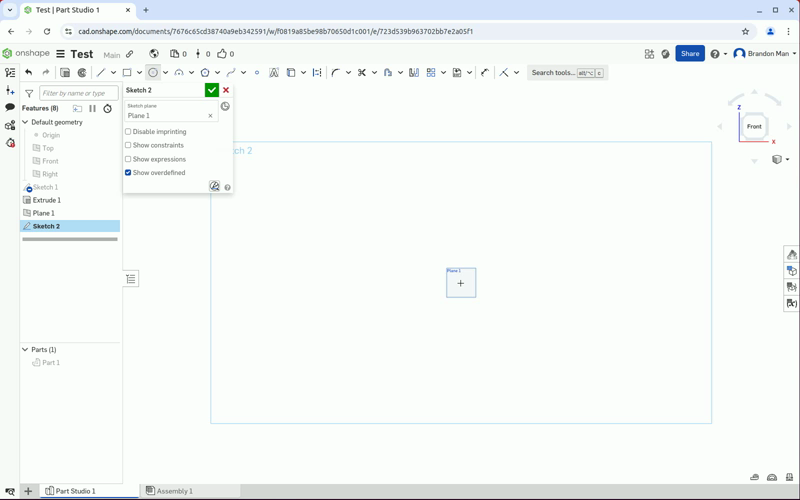
click(460, 282)
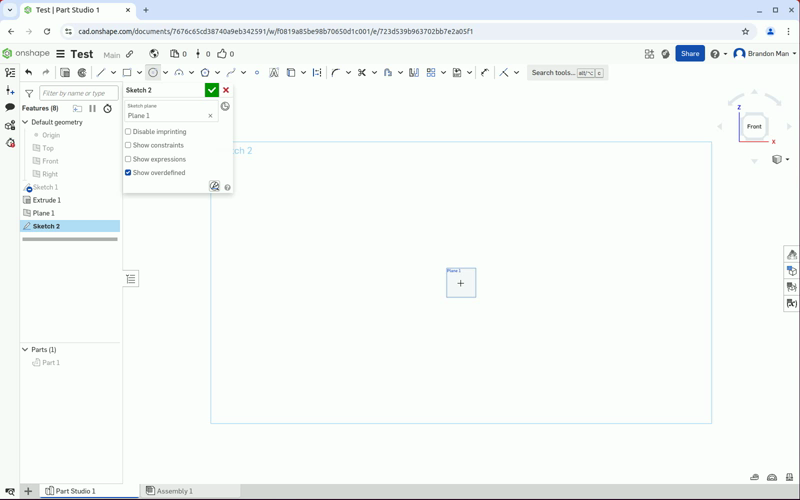
key_up(shift)
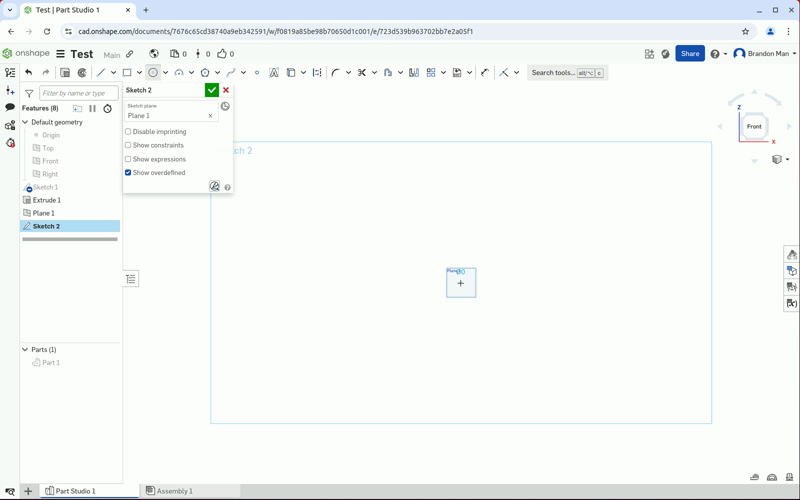
mouse_move(493, 282)
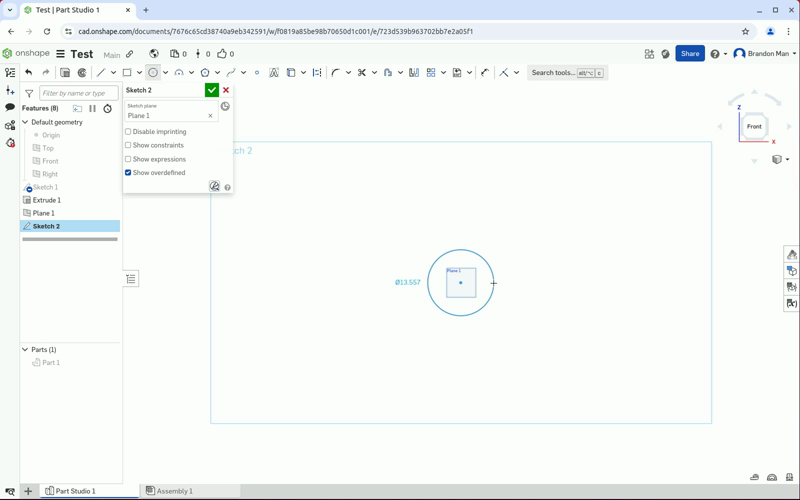
click(493, 282)
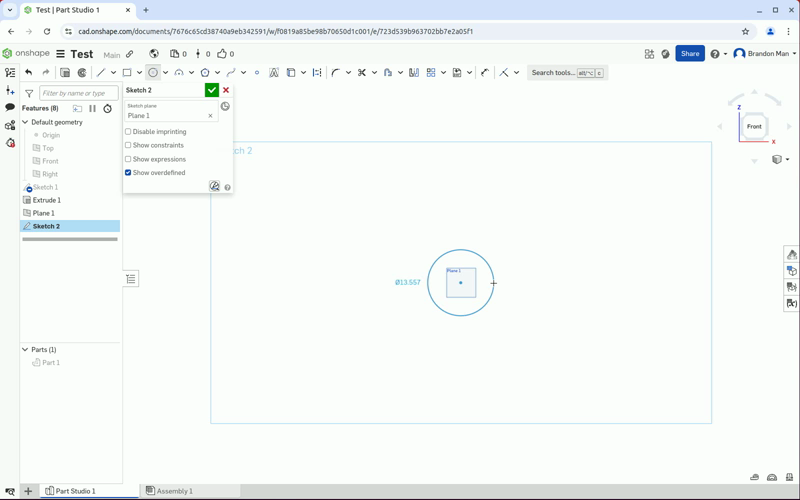
key(esc)
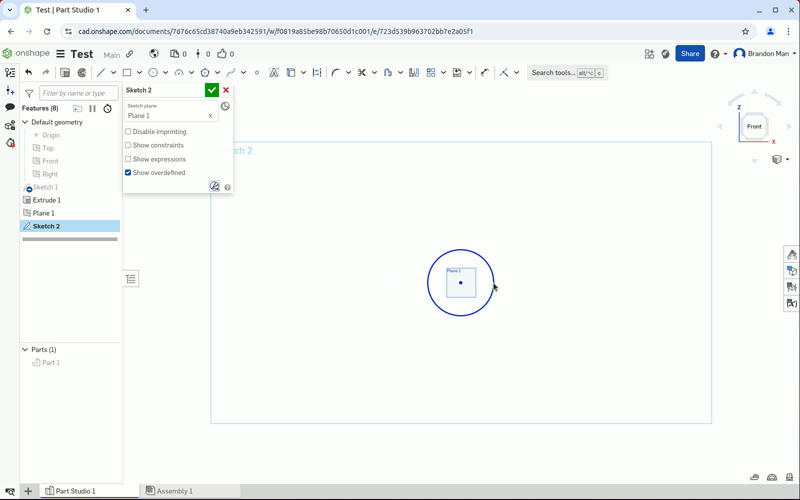
mouse_move(440, 263)
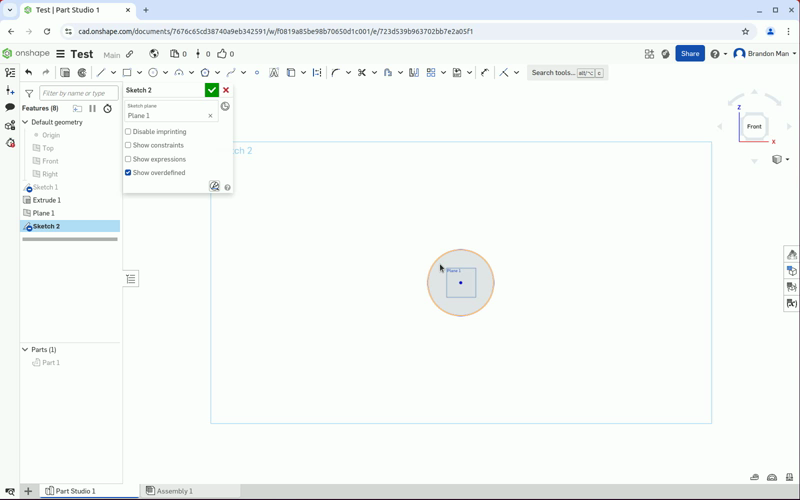
click(440, 263)
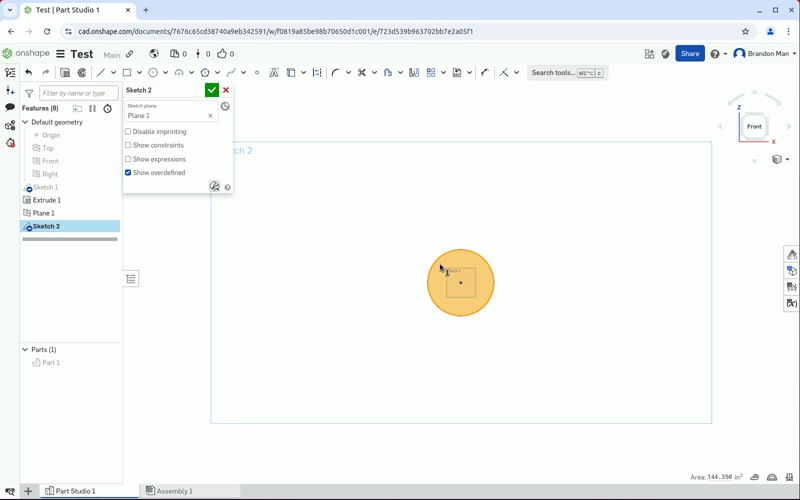
mouse_move(73, 352)
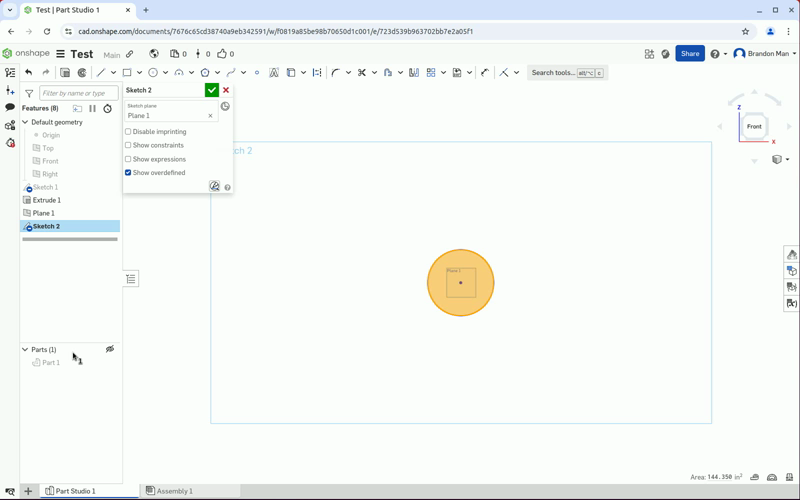
key(shift+y)
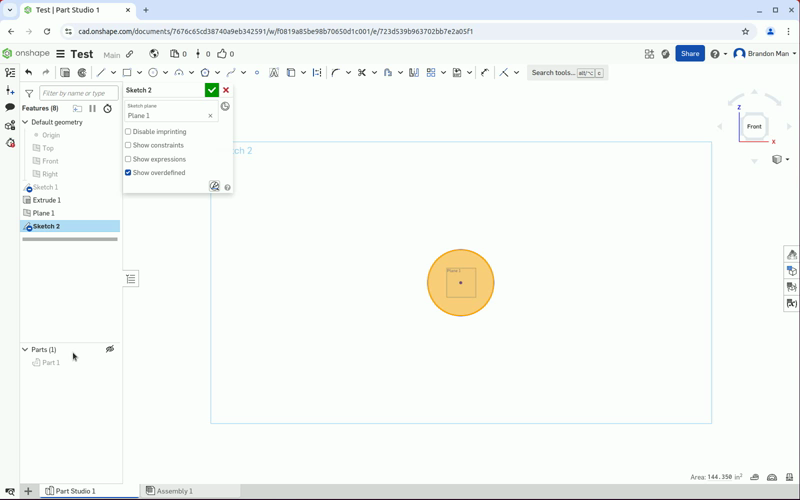
key(shift+e)
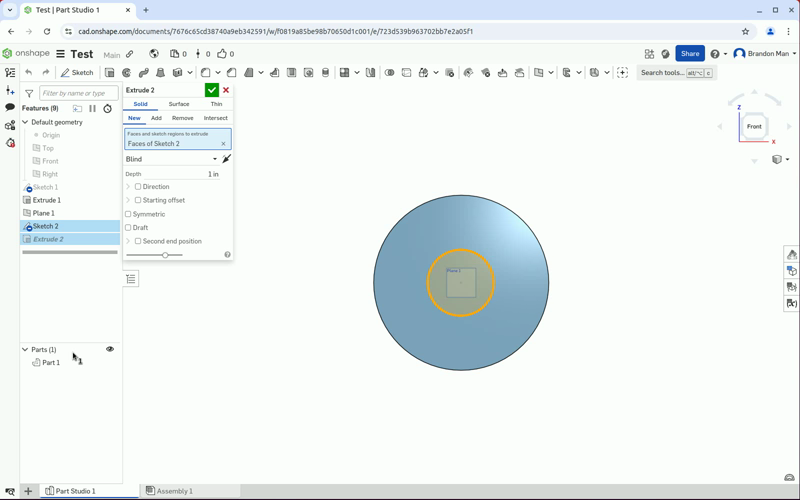
mouse_move(143, 106)
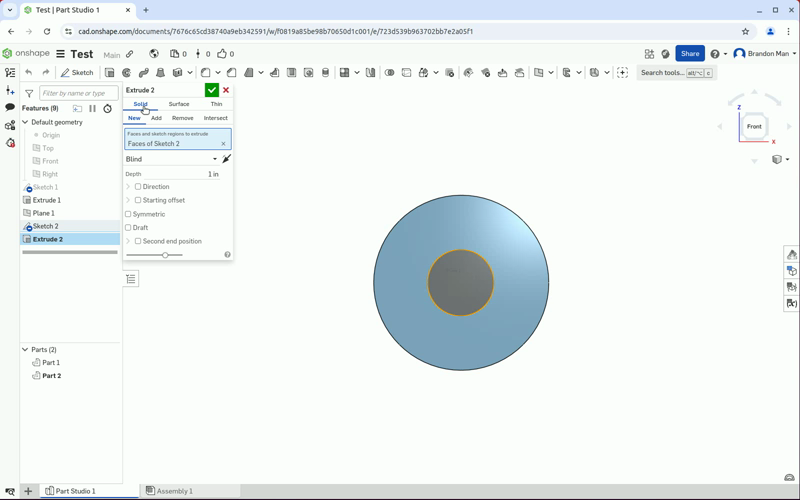
click(143, 106)
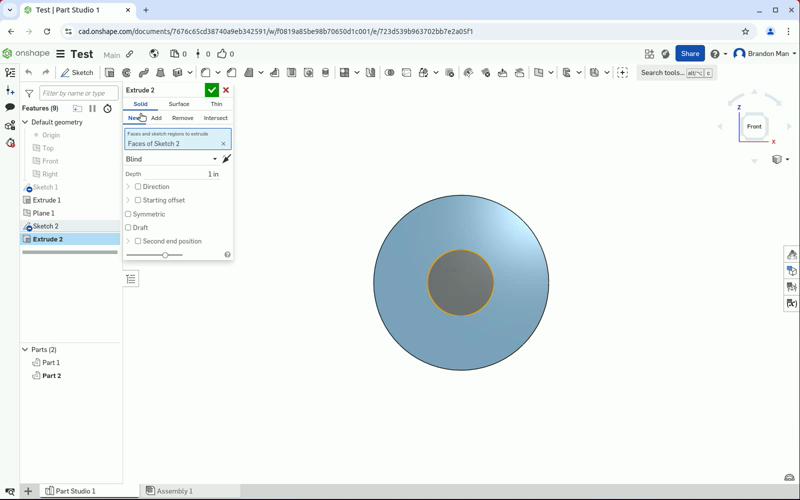
mouse_move(137, 120)
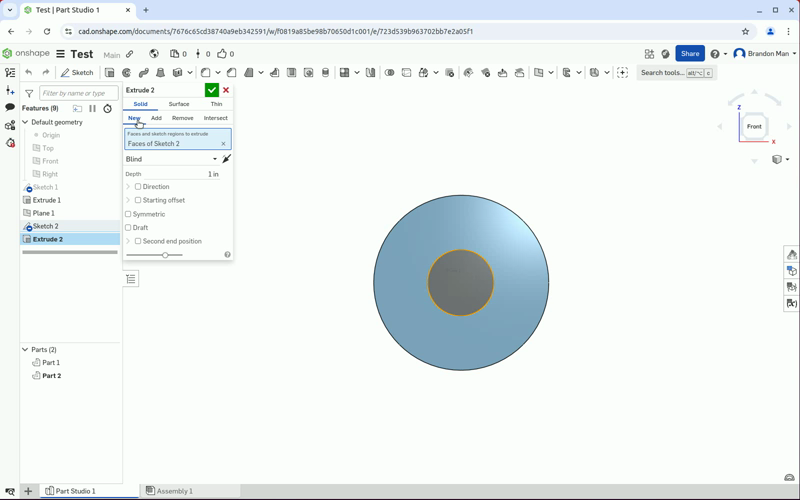
click(137, 120)
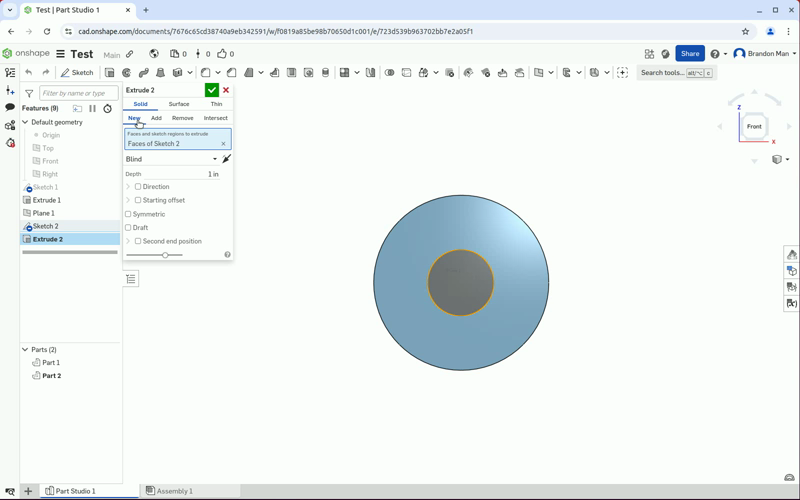
key(tab, 4)
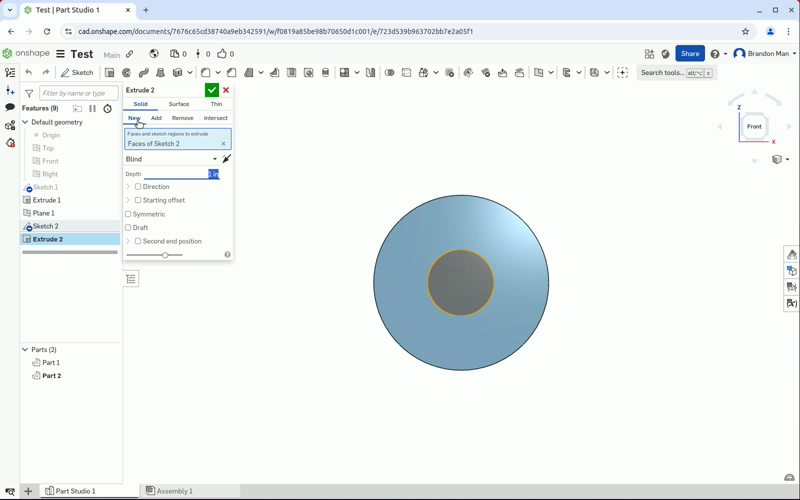
text(17.813)
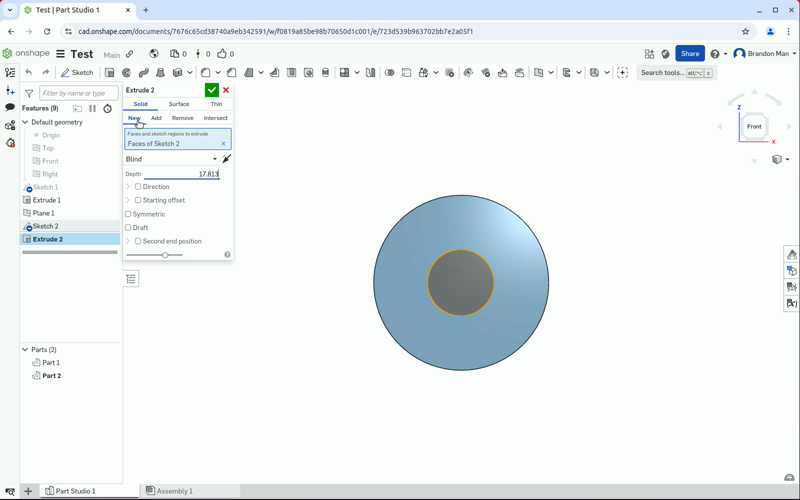
key(enter)
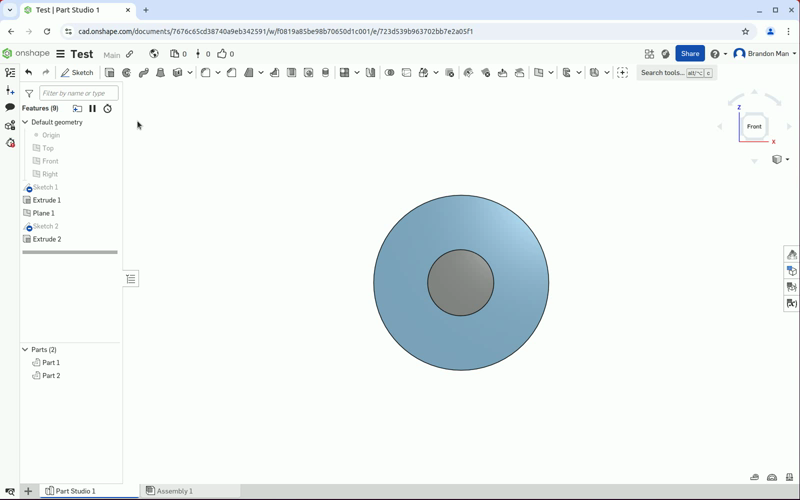
key(shift+h)
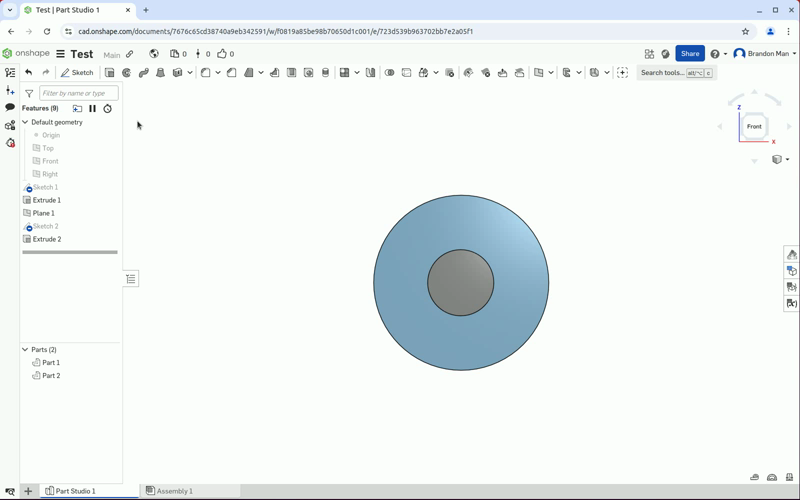
key(shift+h)
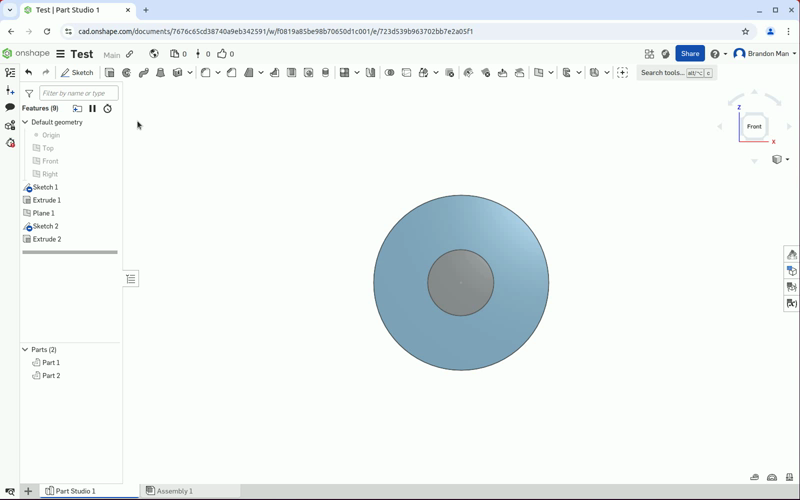
key(shift+7)
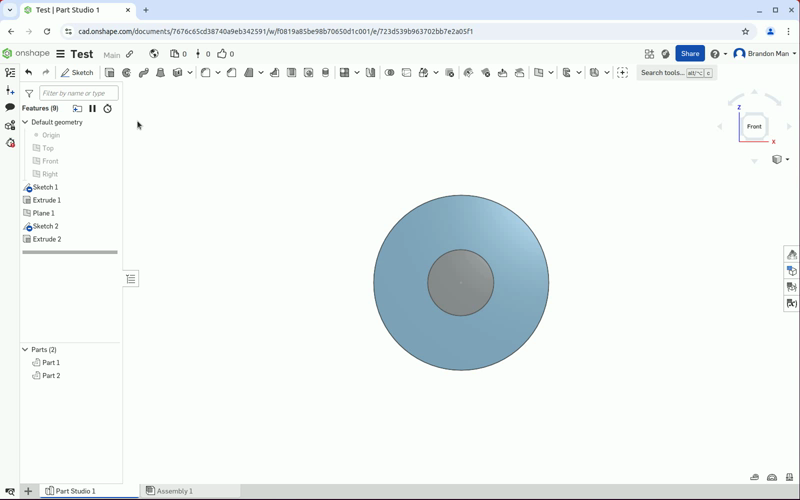
key(left, 2)
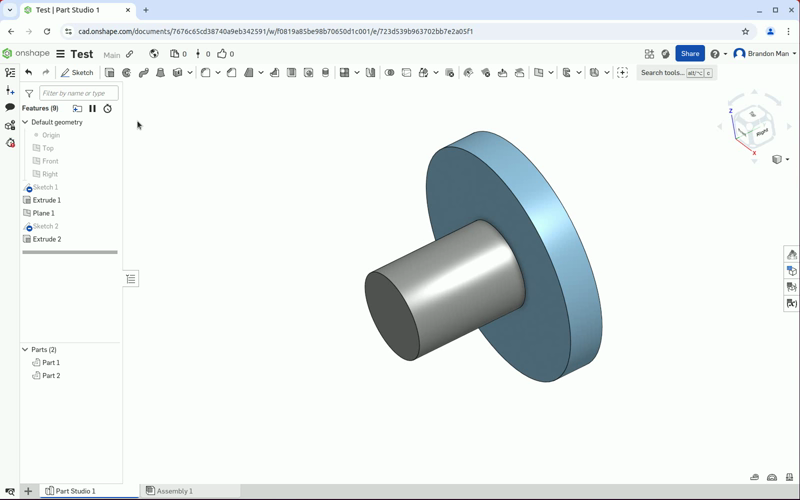
key(down, 2)
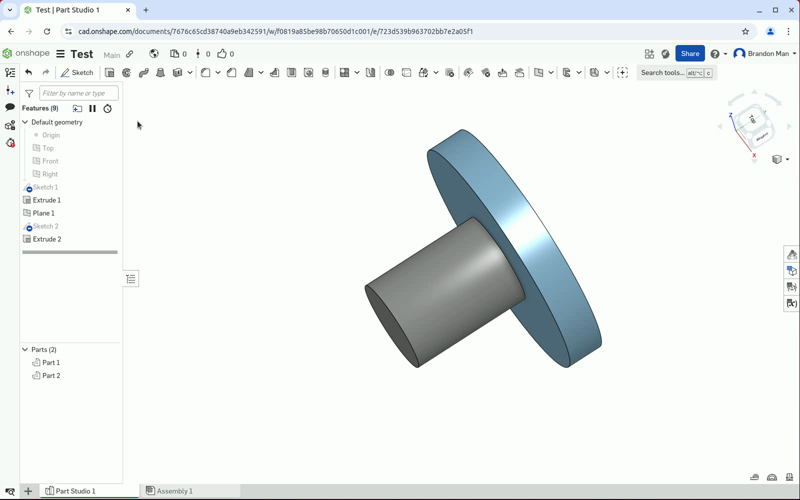
key(up, 2)
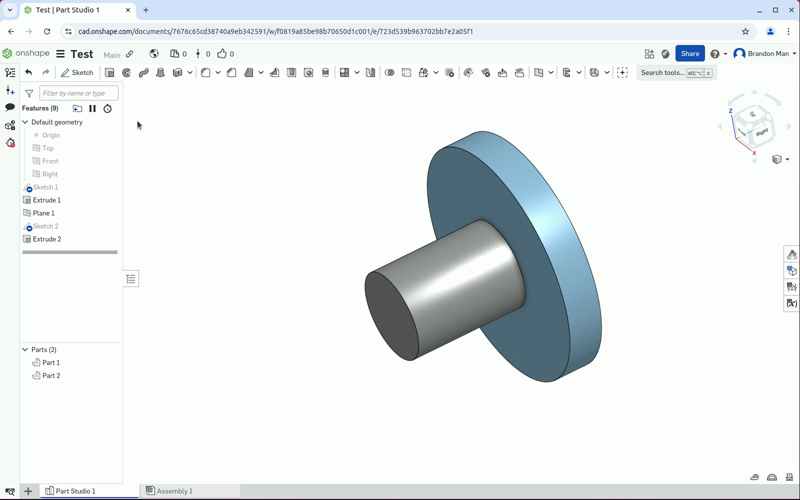
key(right, 2)
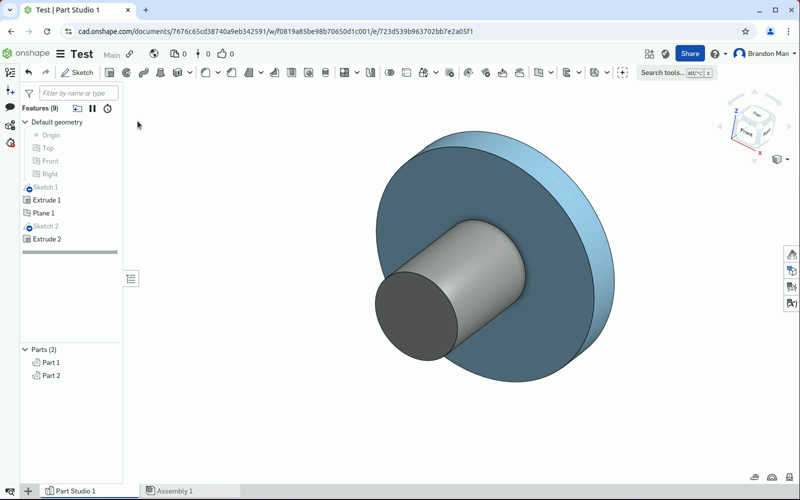
mouse_move(73, 189)
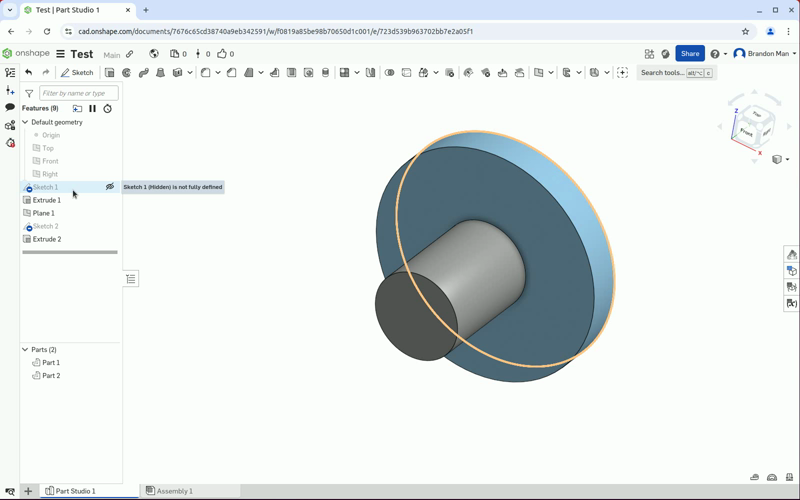
click(73, 189)